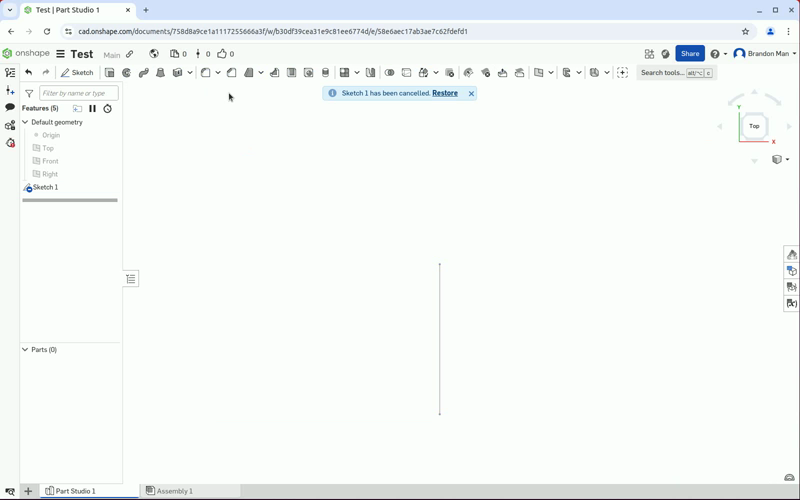
key(shift+h)
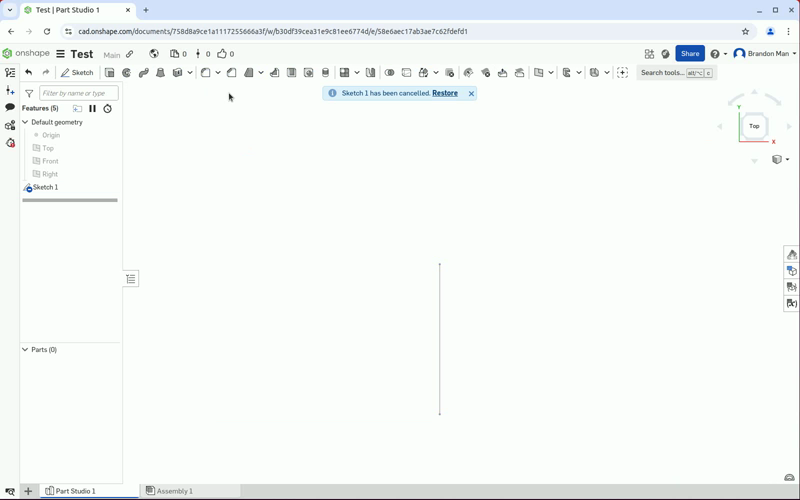
key(shift+s)
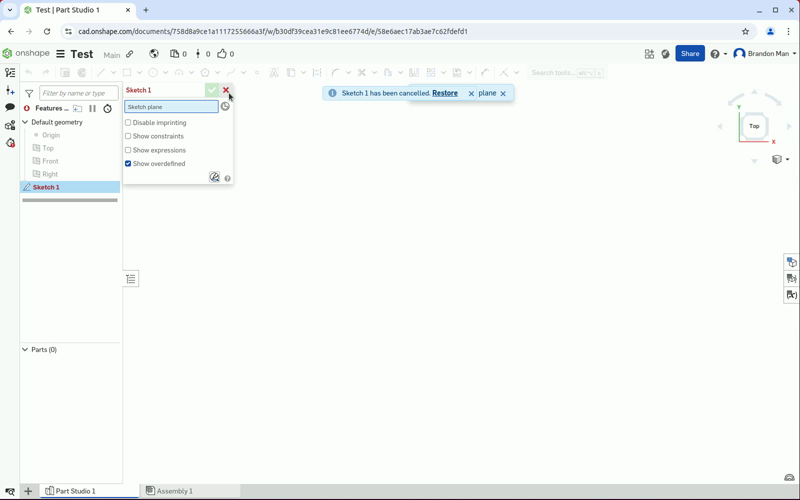
mouse_move(73, 150)
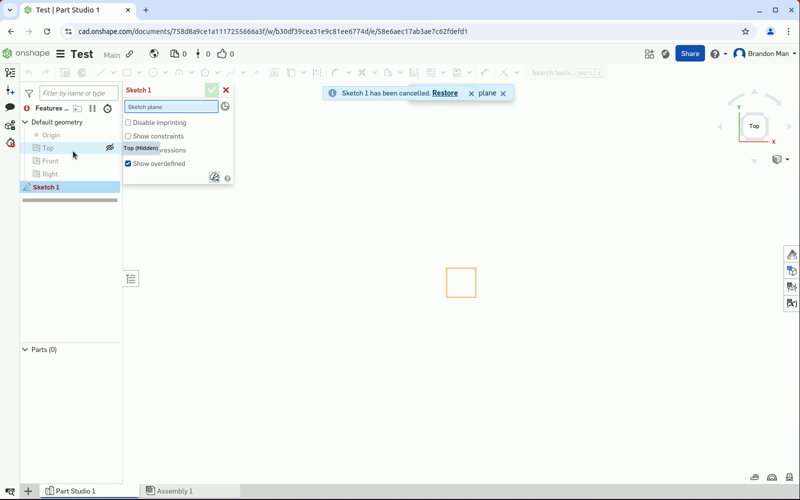
click(73, 150)
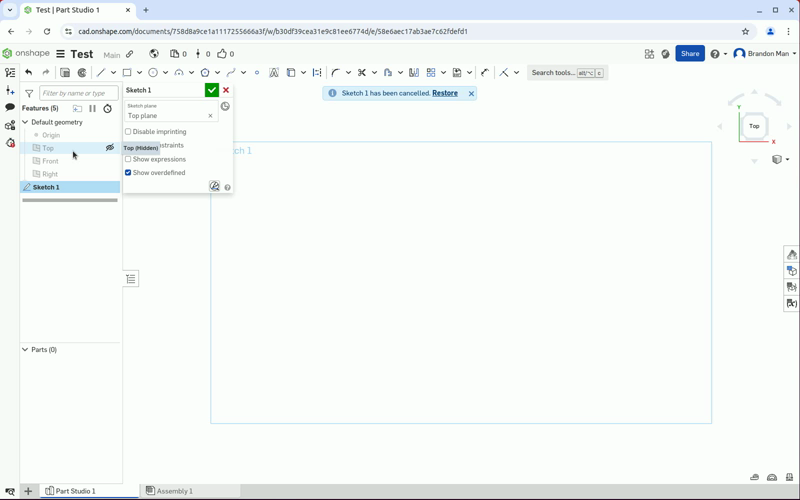
mouse_move(73, 352)
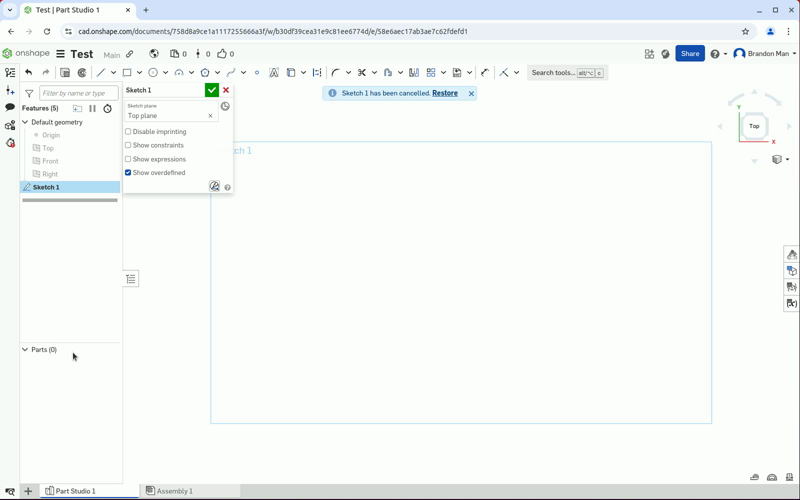
key(y)
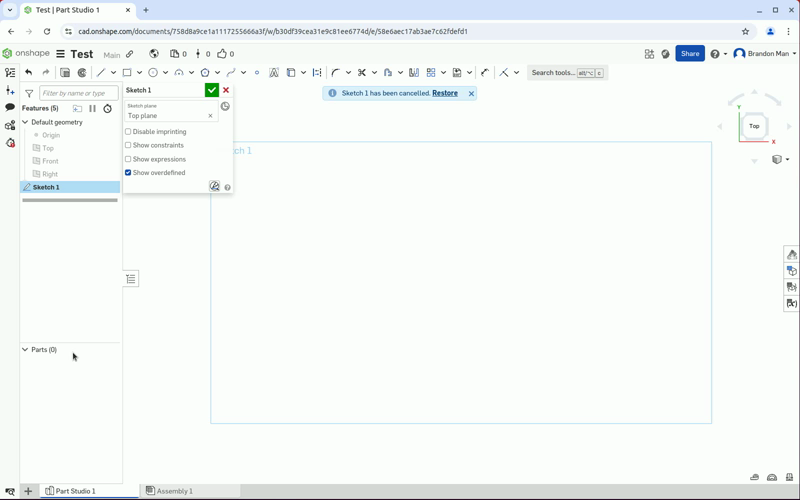
key(c)
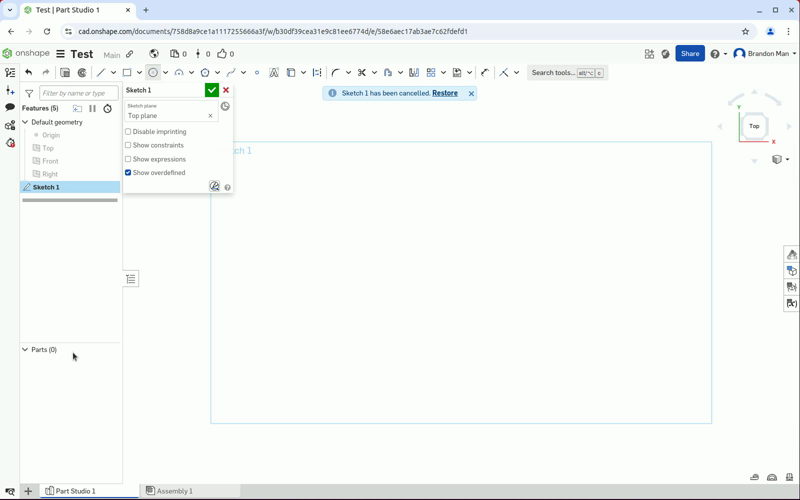
key_down(shift)
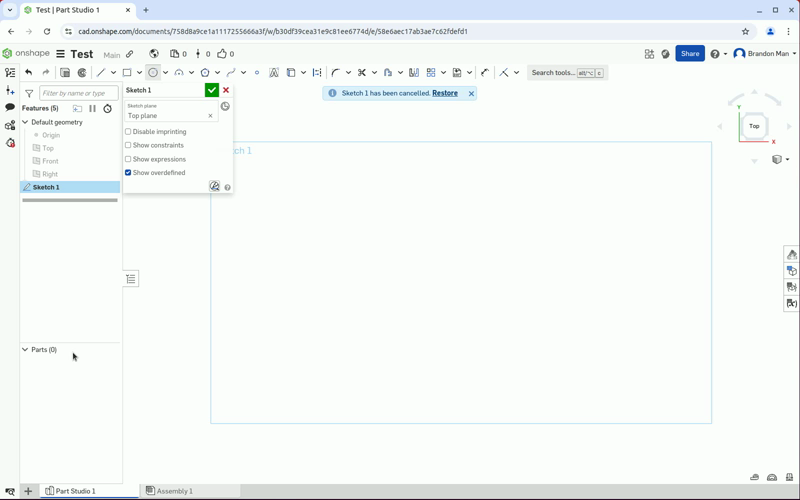
mouse_move(461, 282)
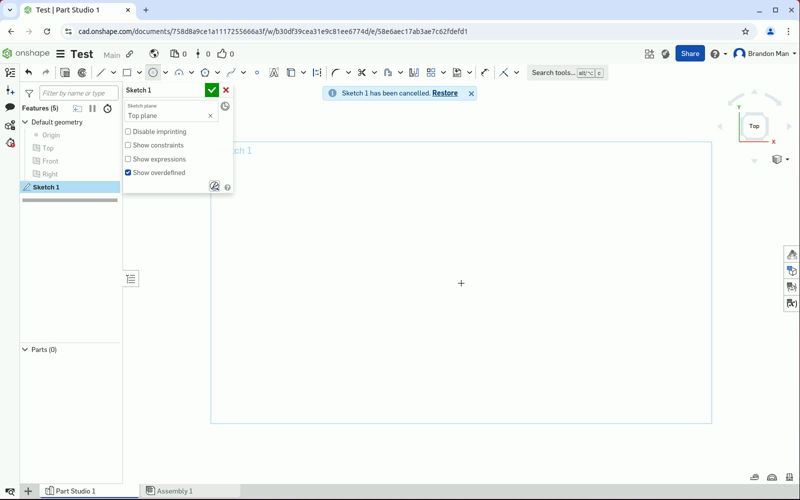
click(461, 282)
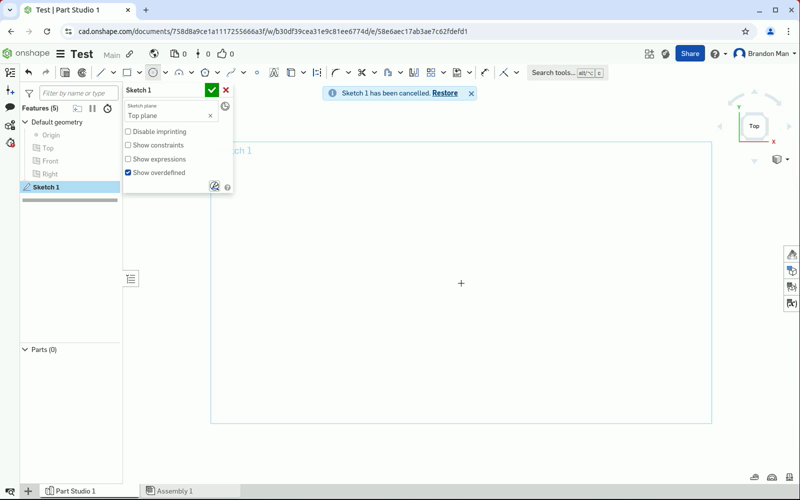
key_up(shift)
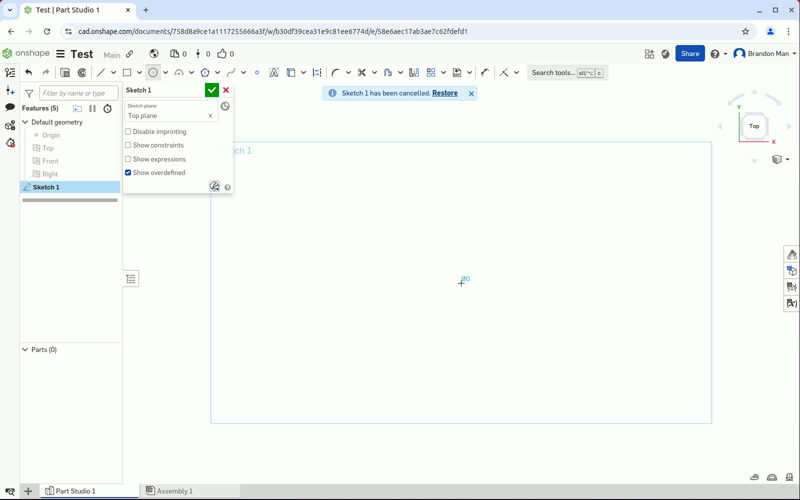
mouse_move(531, 282)
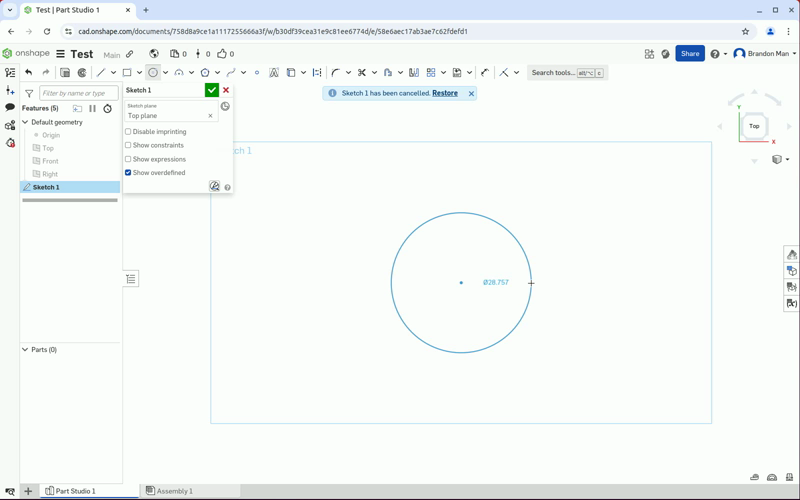
click(531, 282)
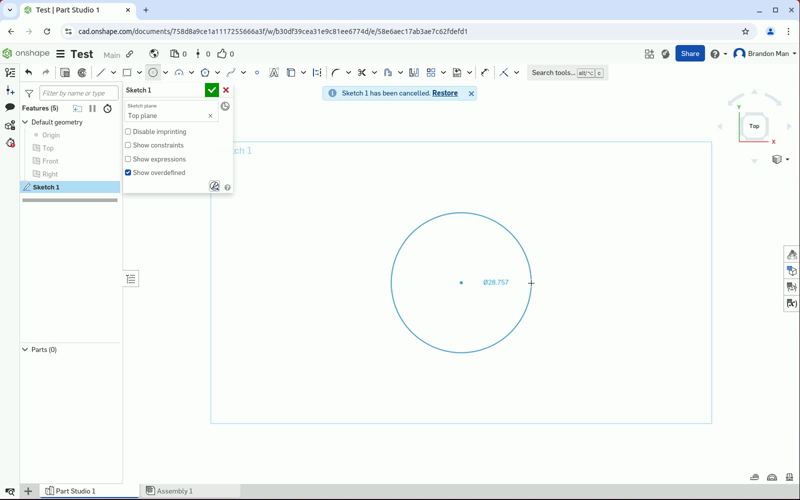
key(esc)
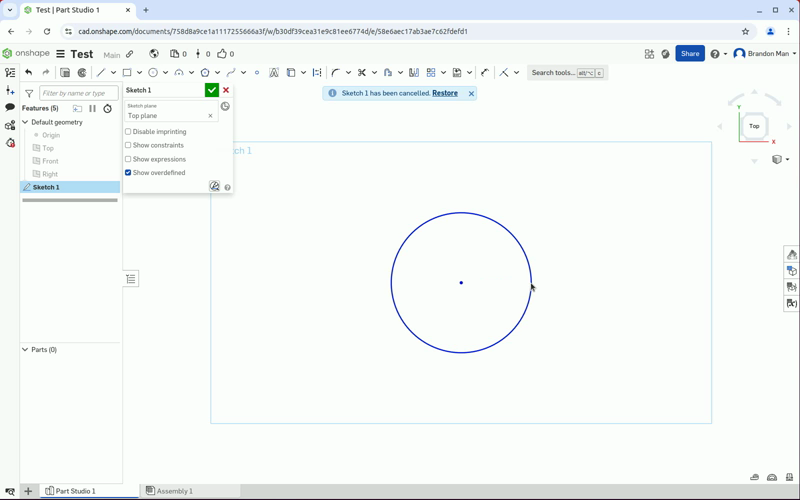
mouse_move(482, 323)
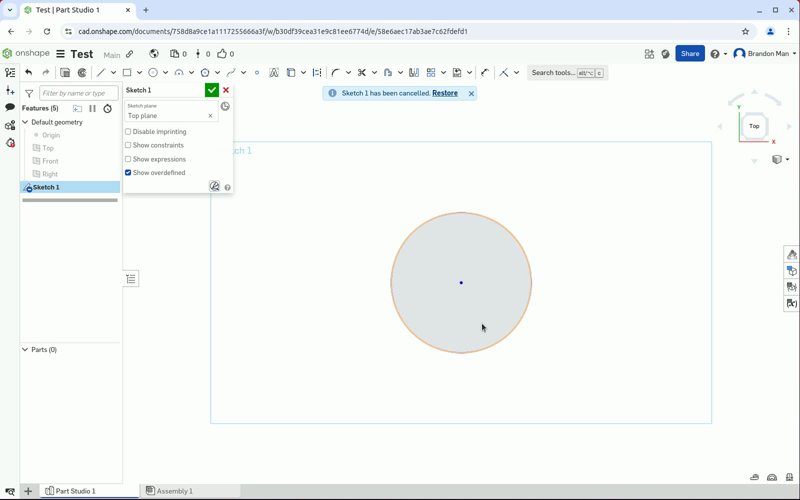
click(482, 323)
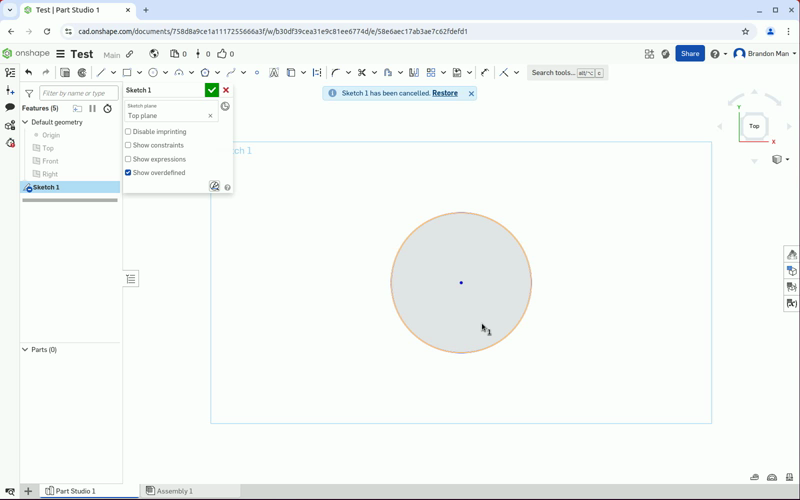
mouse_move(73, 352)
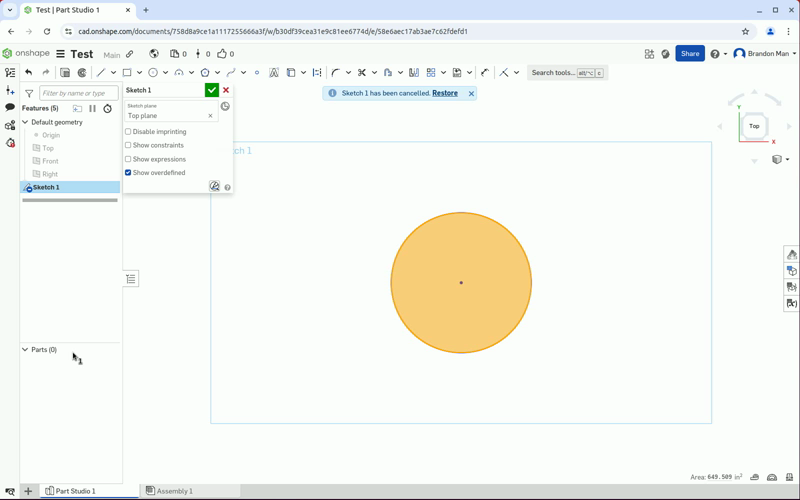
key(shift+y)
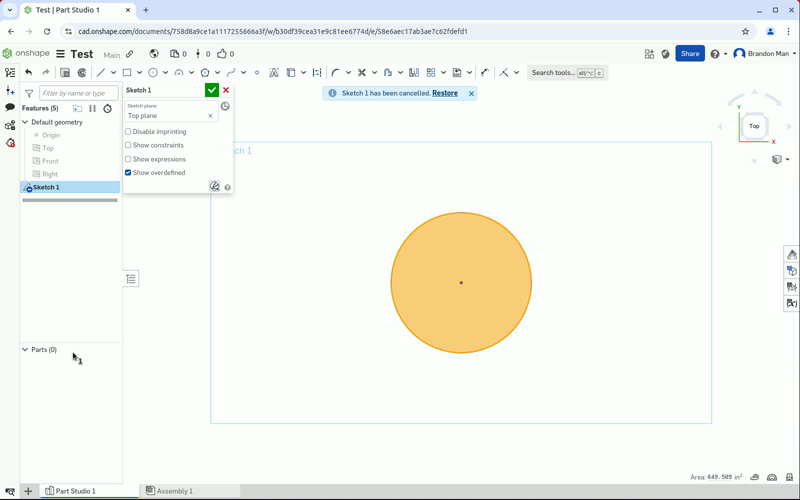
key(shift+e)
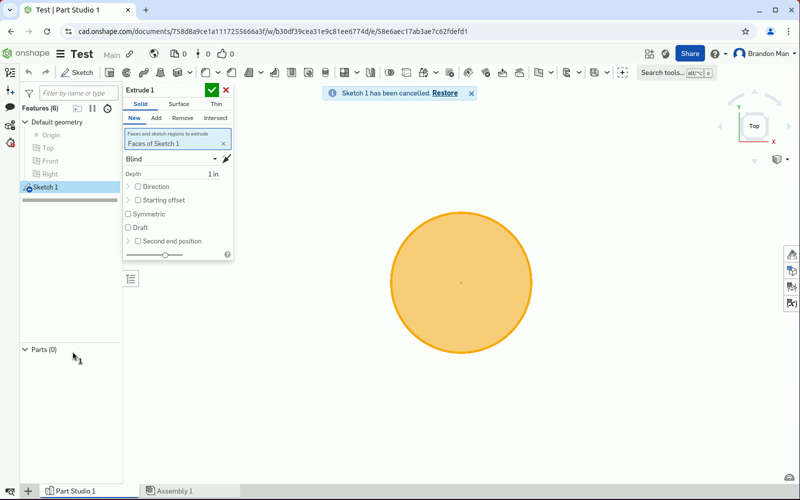
mouse_move(143, 106)
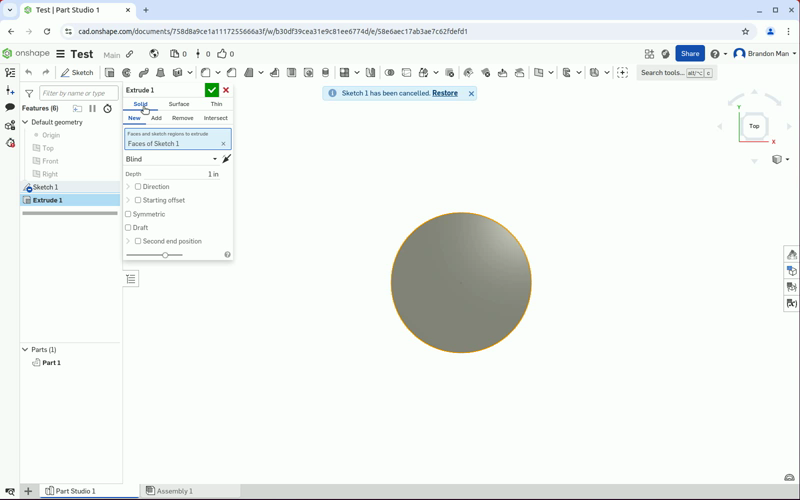
click(143, 106)
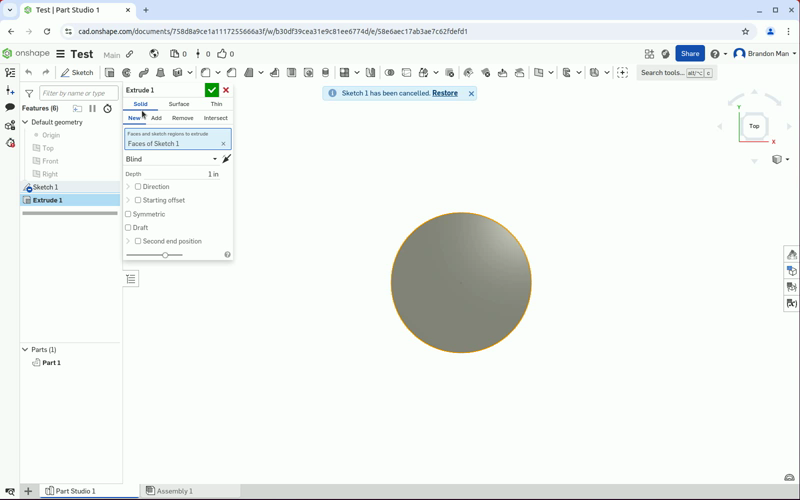
mouse_move(137, 120)
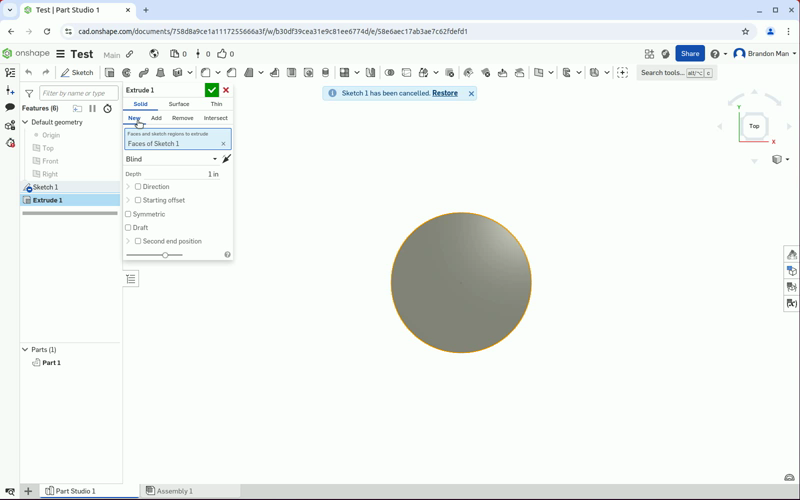
click(137, 120)
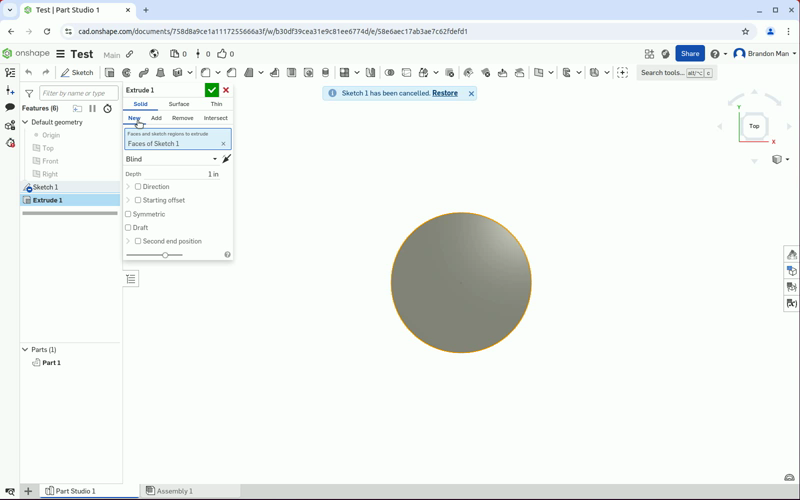
key(tab, 4)
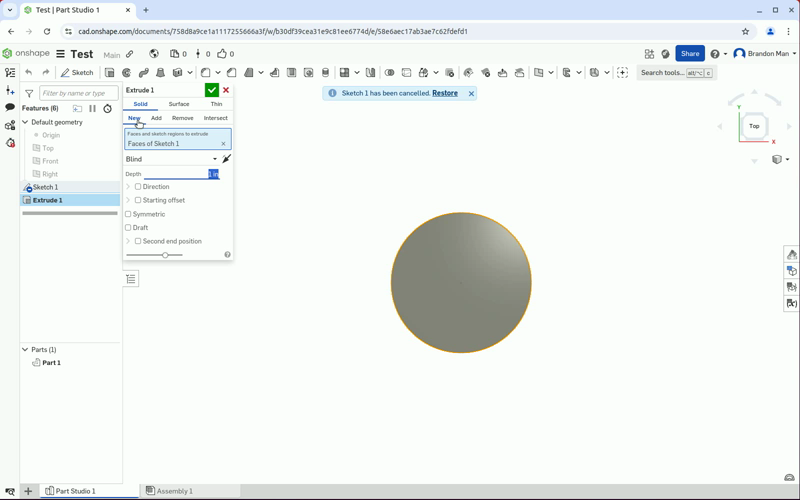
text(23.108)
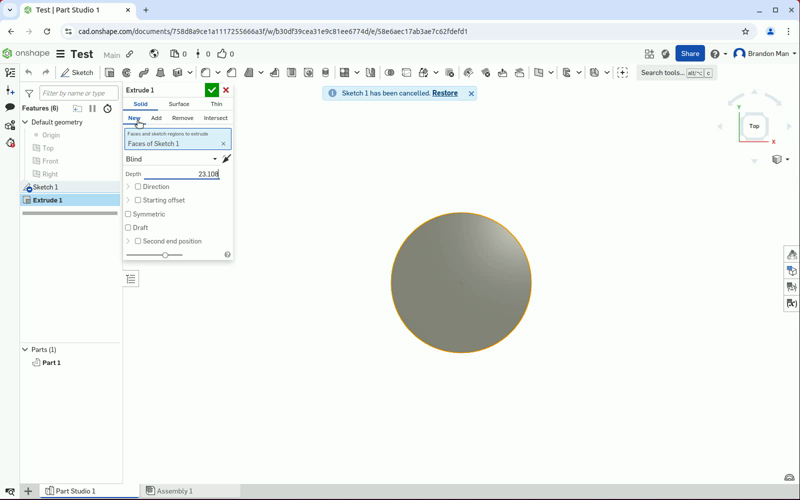
key(enter)
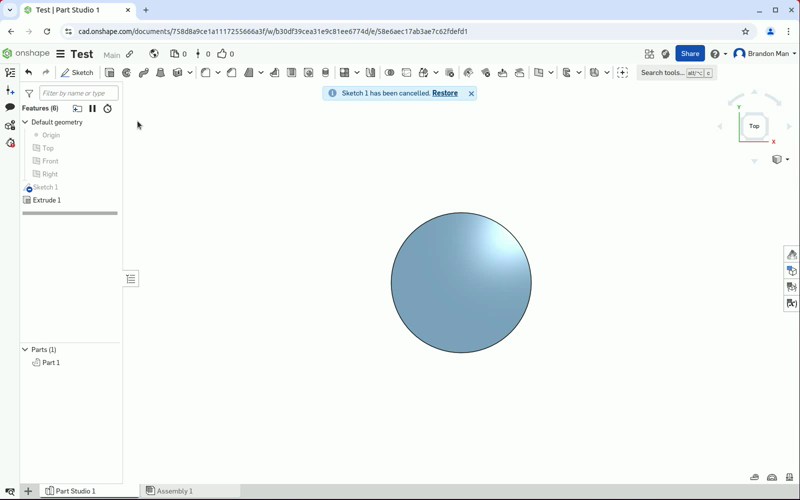
key(shift+h)
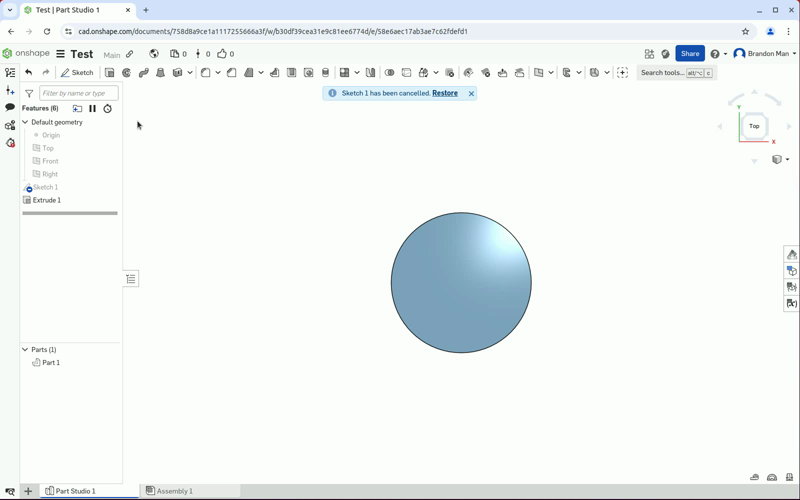
key(shift+h)
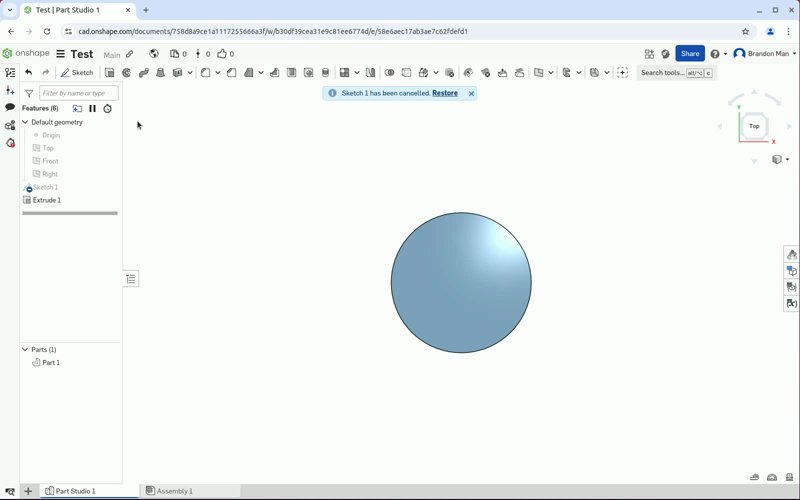
mouse_move(73, 189)
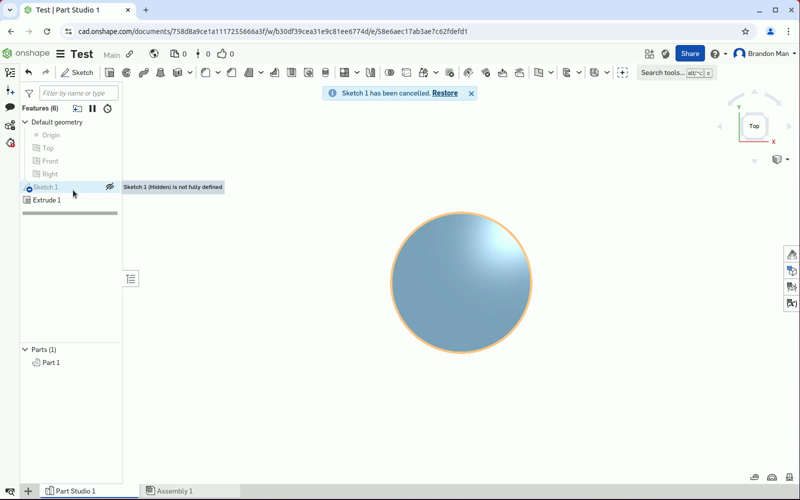
click(73, 189)
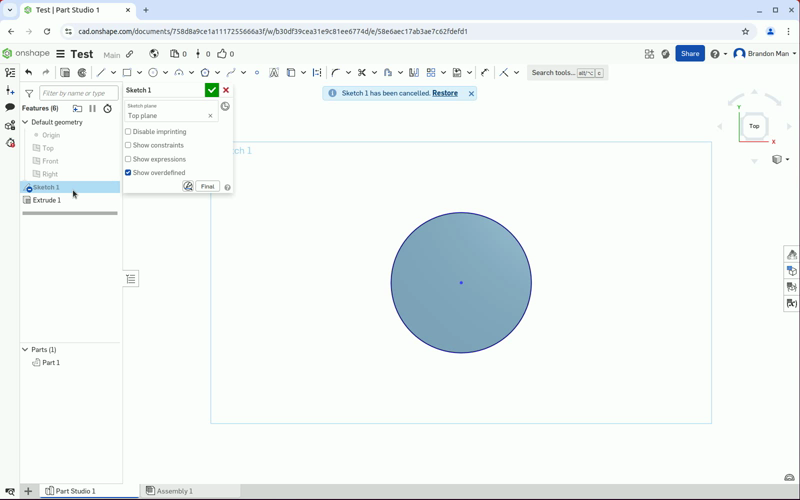
mouse_move(229, 92)
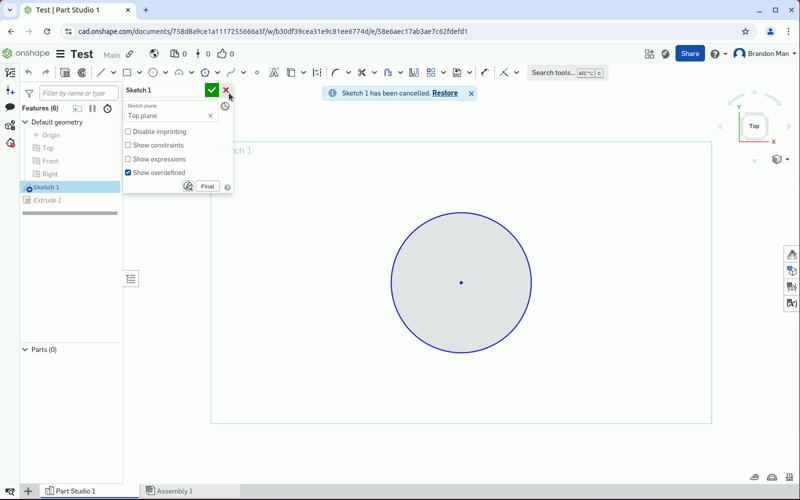
click(229, 92)
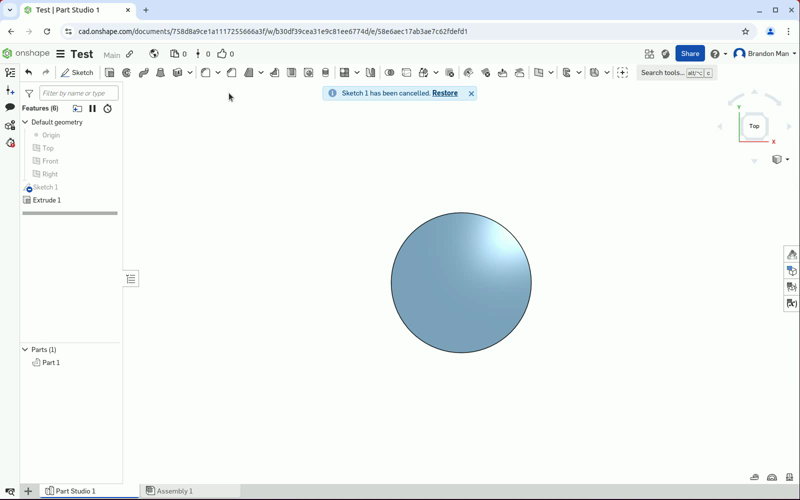
mouse_move(541, 75)
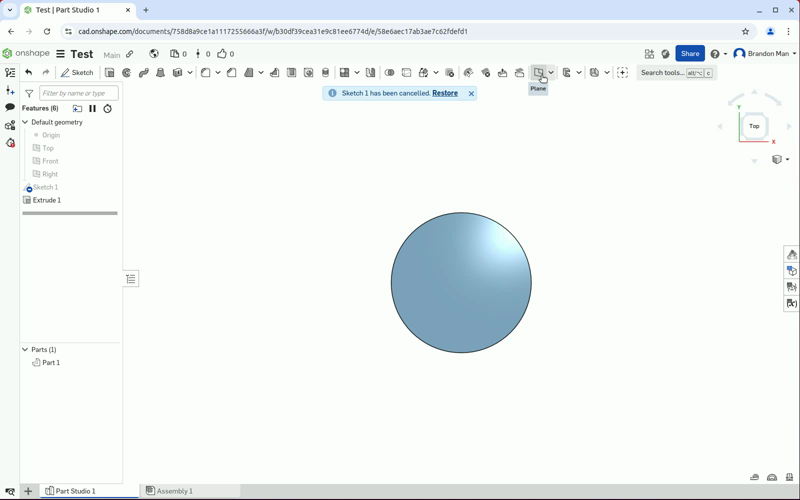
click(541, 75)
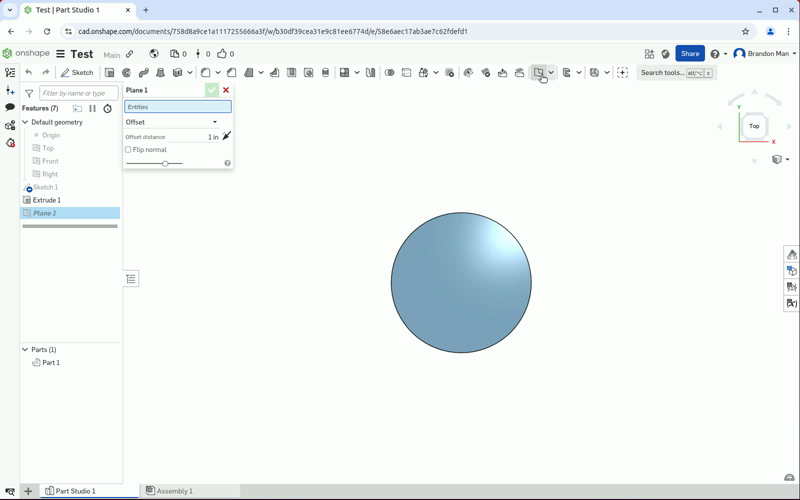
mouse_move(73, 150)
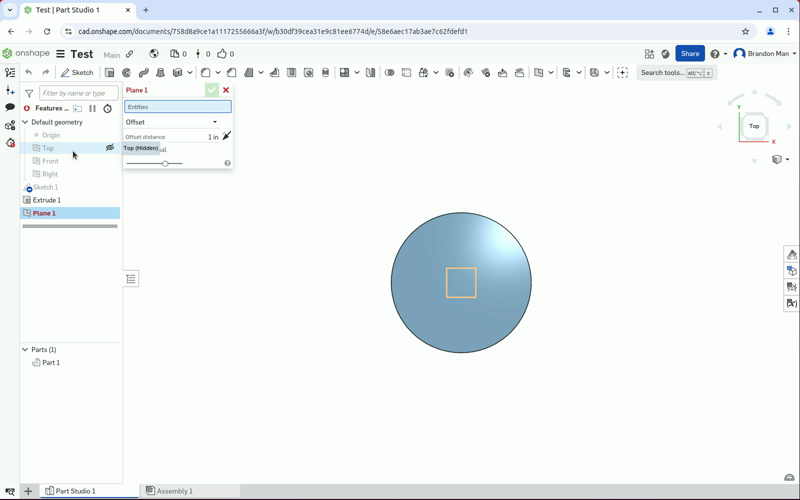
click(73, 150)
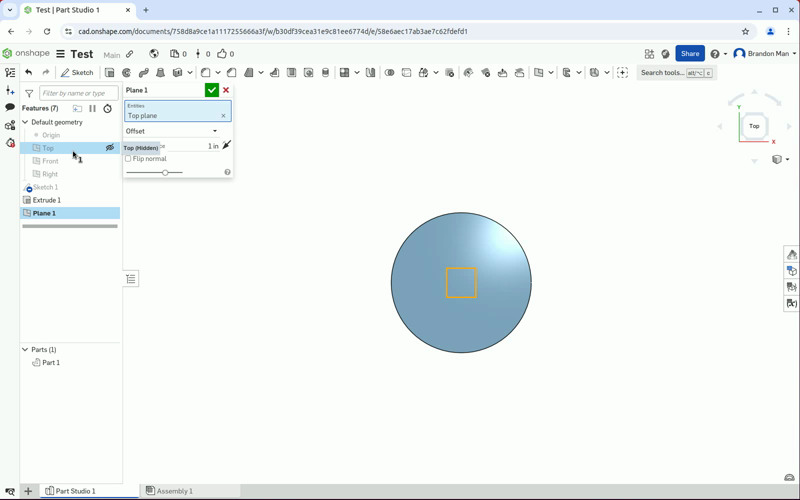
key(tab, 2)
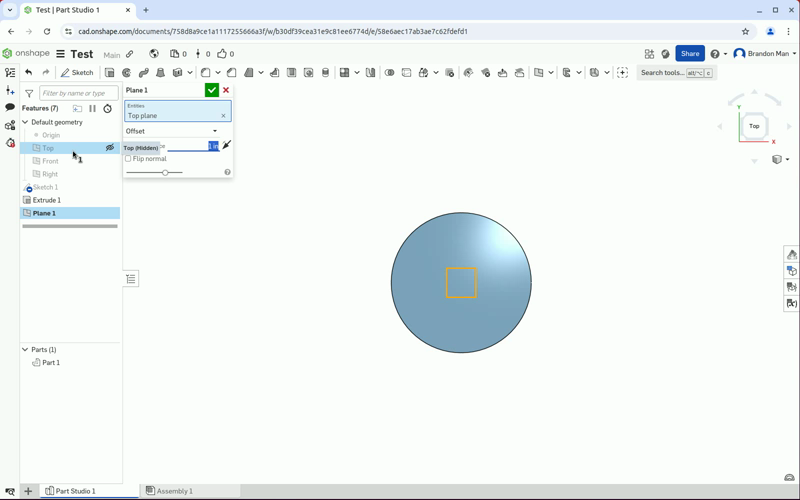
text(23.108)
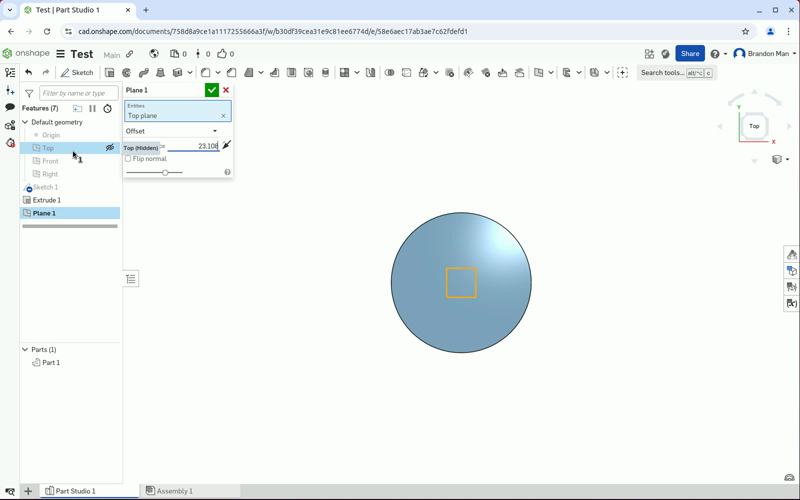
key(enter, 2)
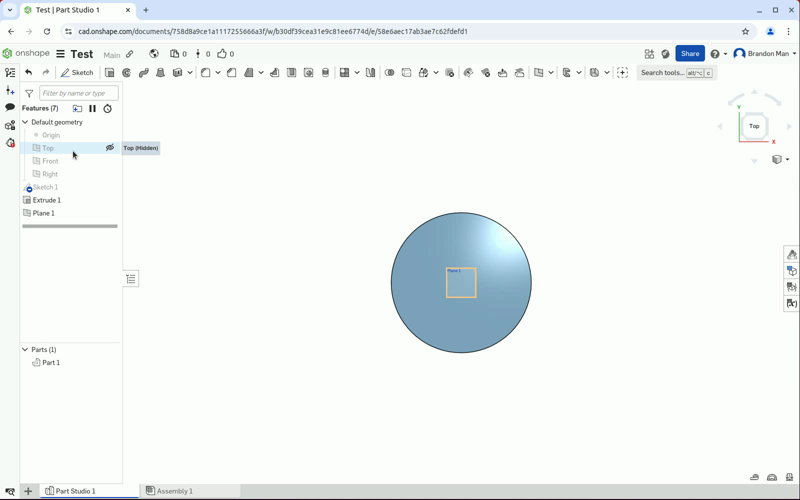
key(shift+s)
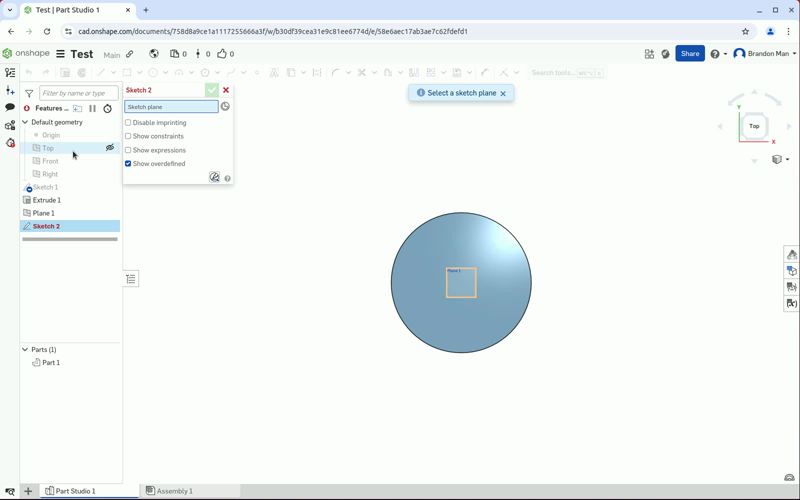
mouse_move(73, 215)
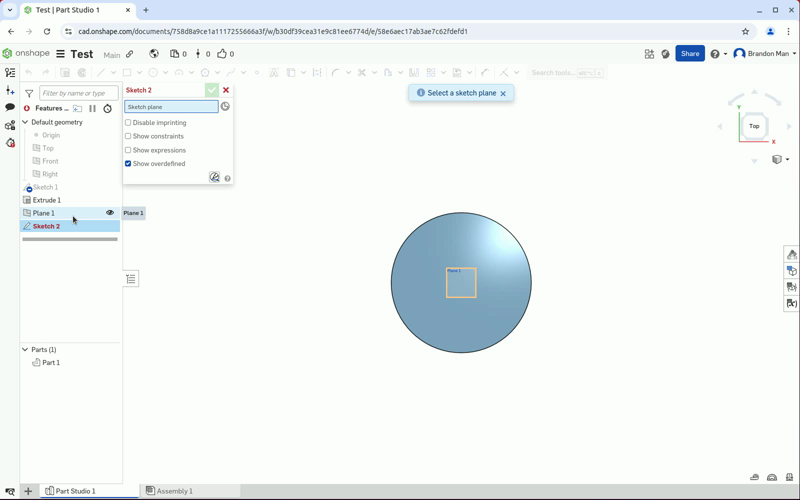
click(73, 215)
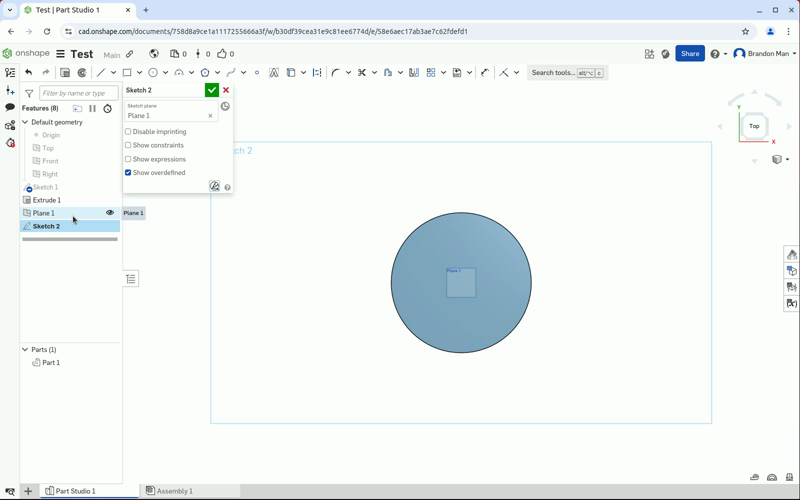
mouse_move(73, 352)
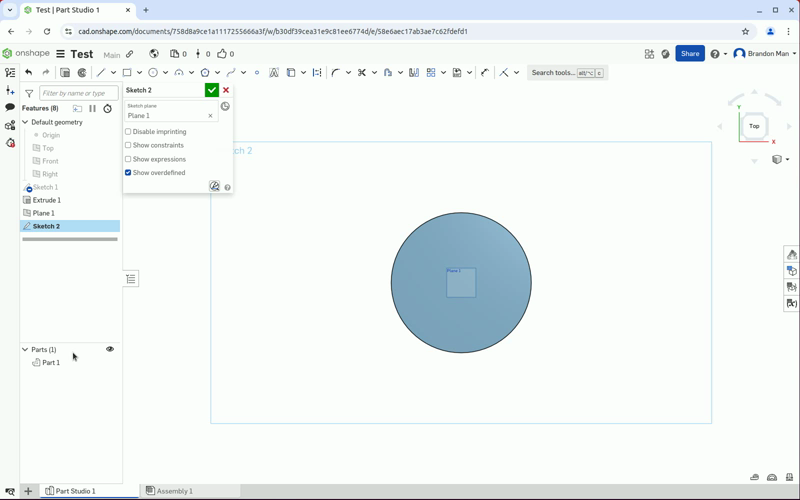
key(y)
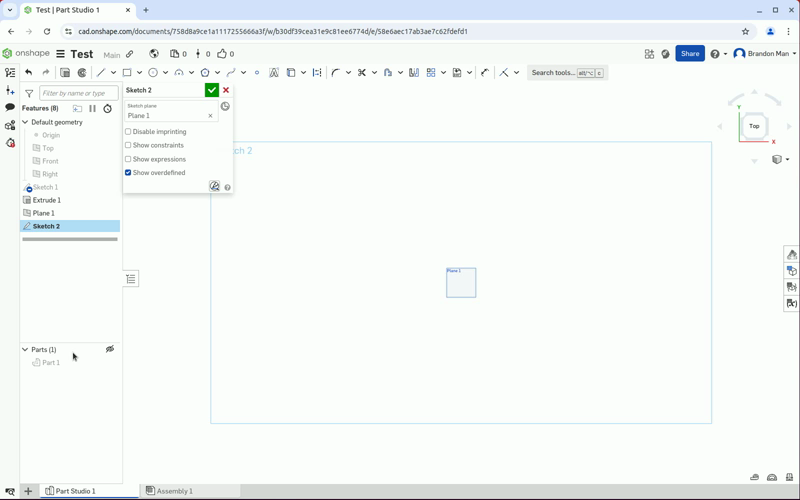
key(c)
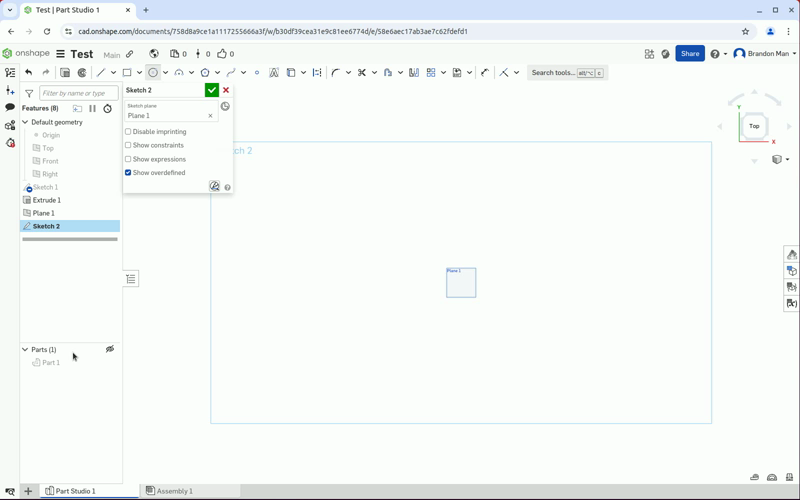
key_down(shift)
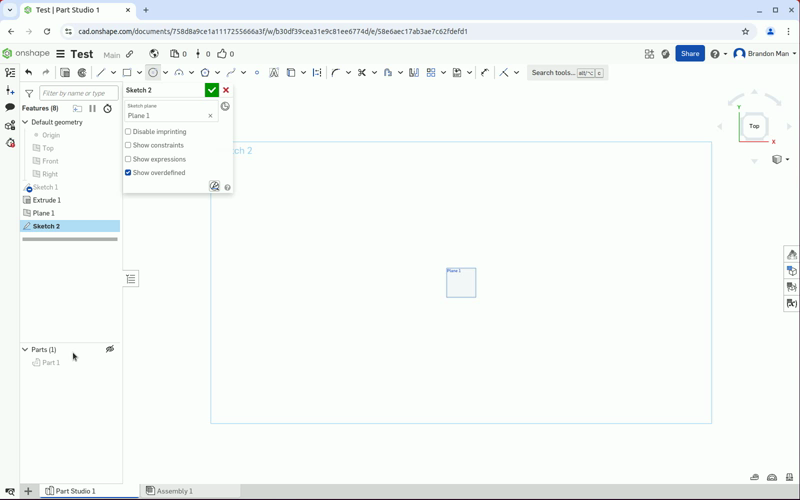
mouse_move(460, 282)
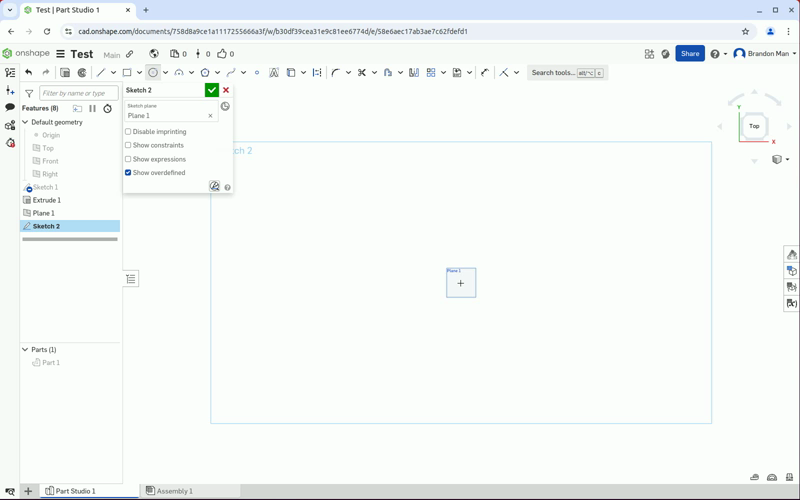
click(460, 282)
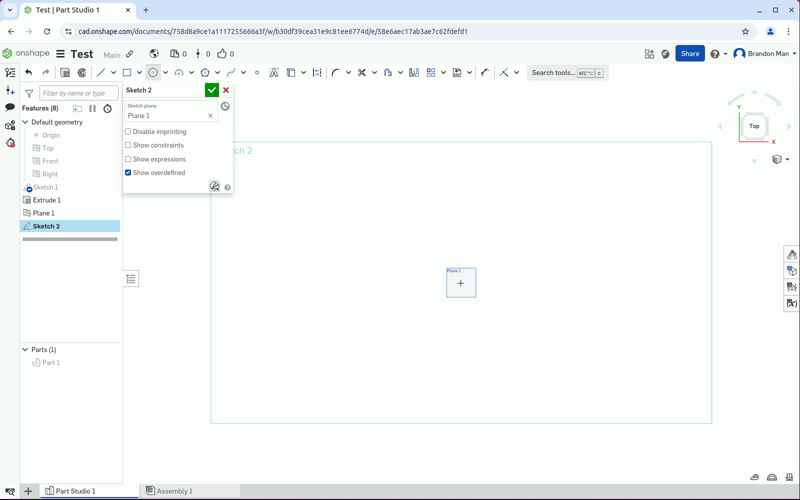
key_up(shift)
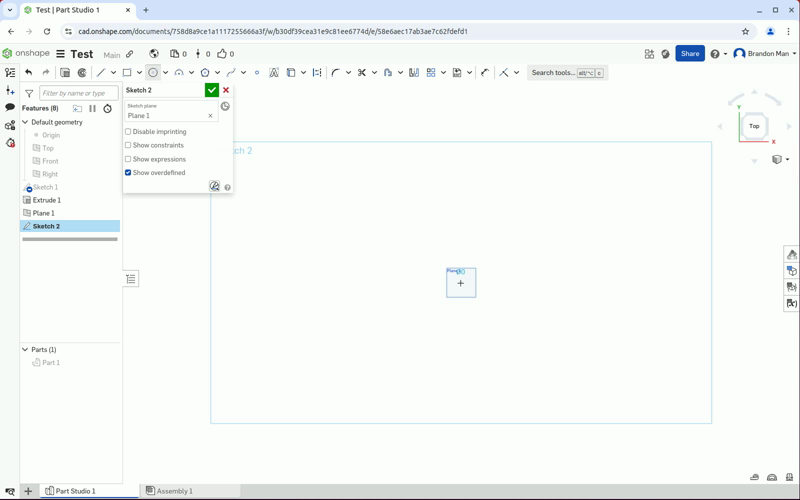
mouse_move(523, 282)
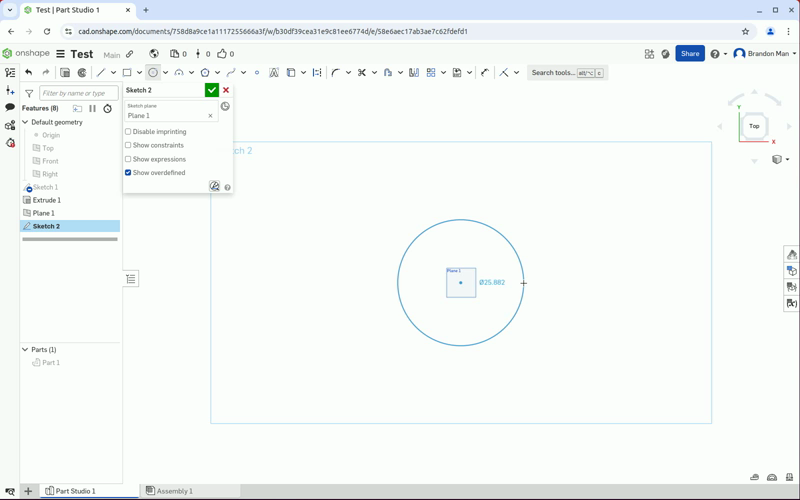
click(523, 282)
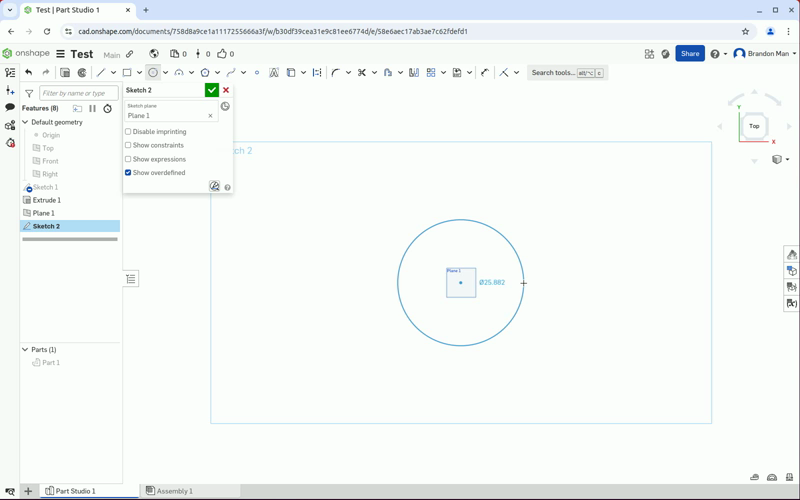
key(esc)
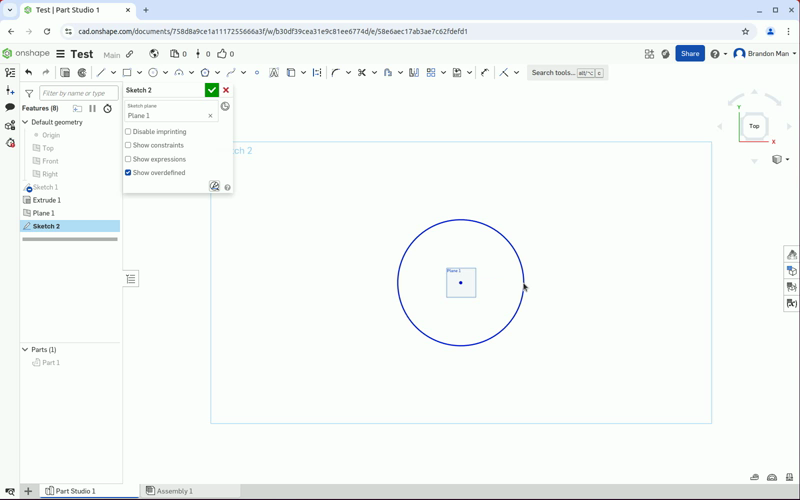
mouse_move(438, 329)
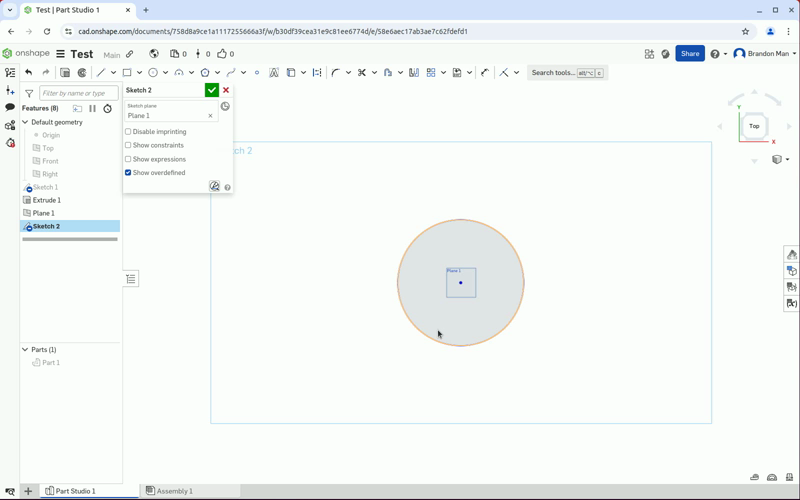
click(438, 329)
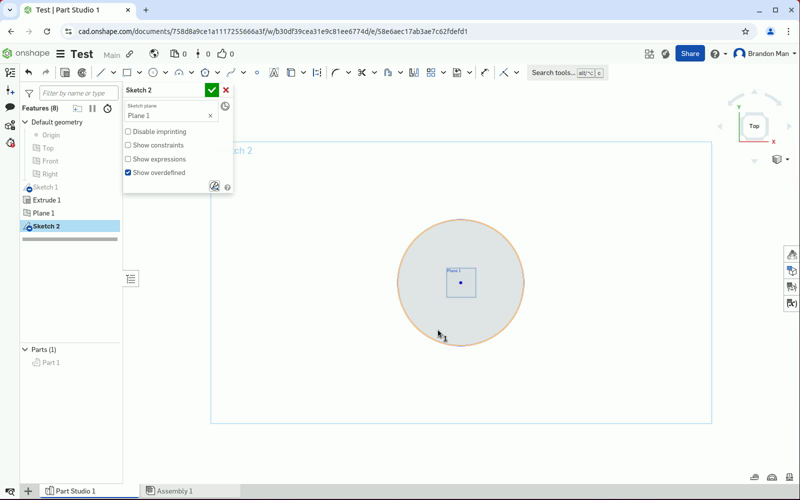
mouse_move(73, 352)
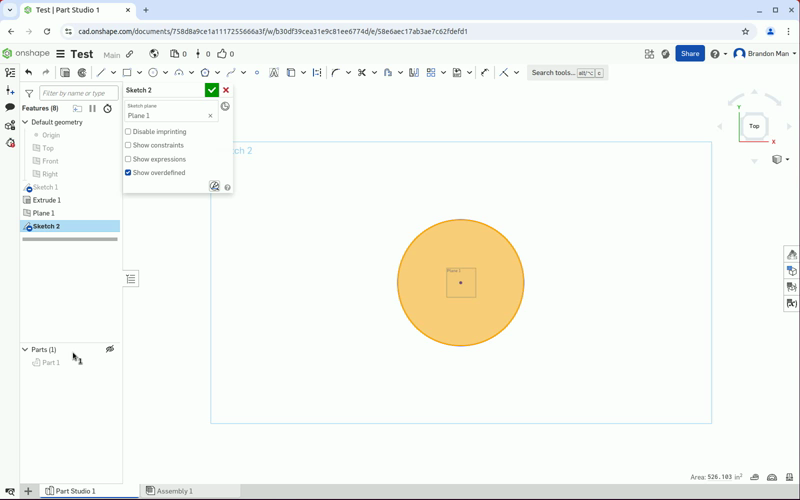
key(shift+y)
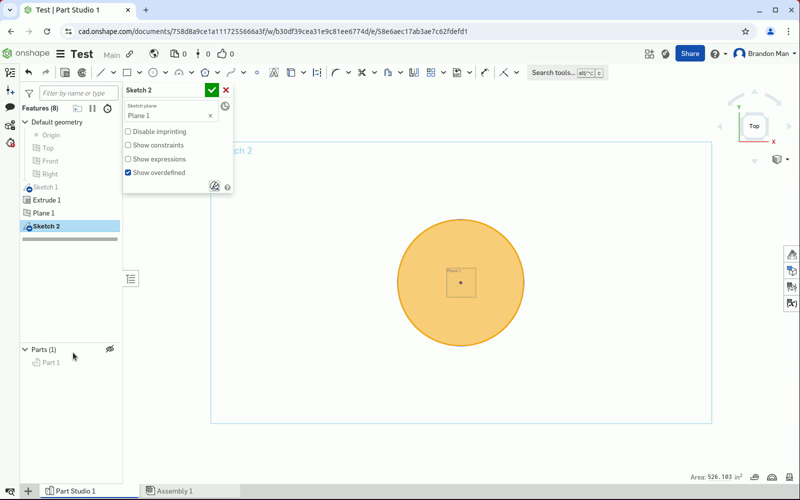
key(shift+e)
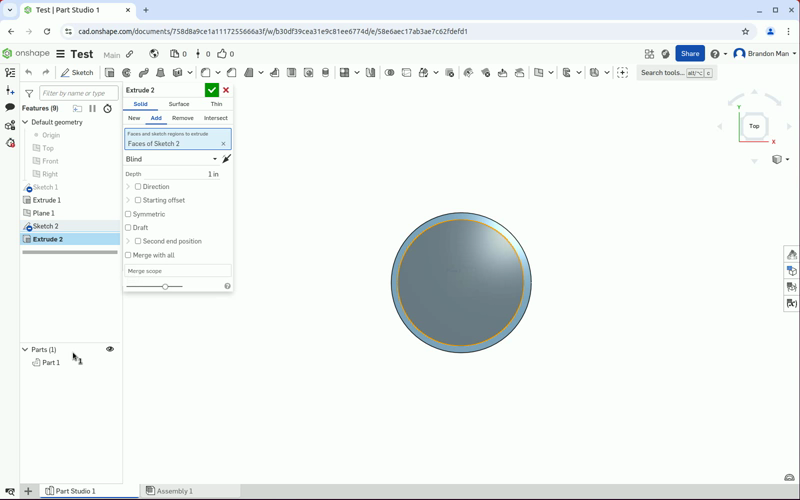
mouse_move(143, 106)
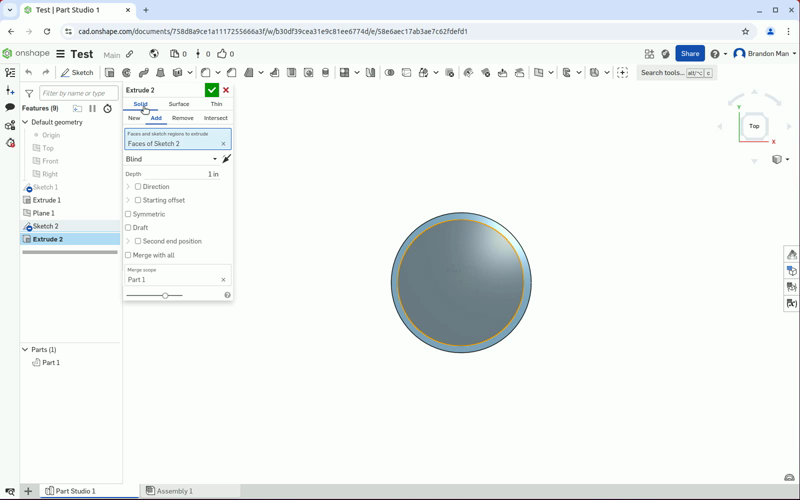
click(143, 106)
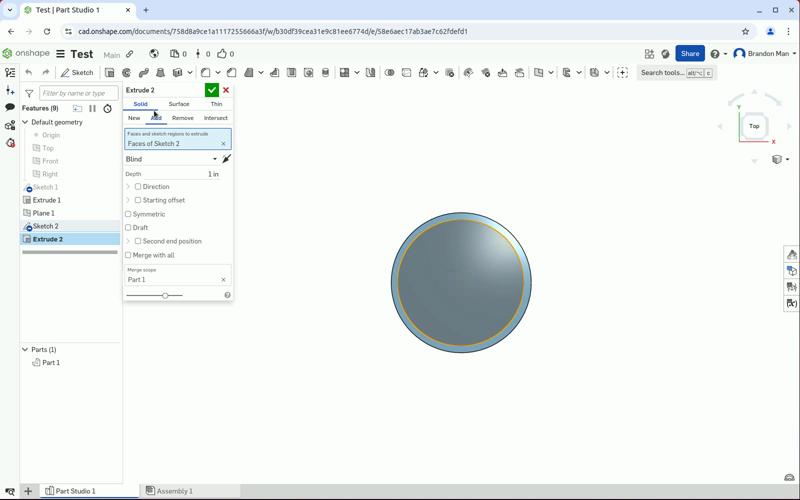
mouse_move(186, 120)
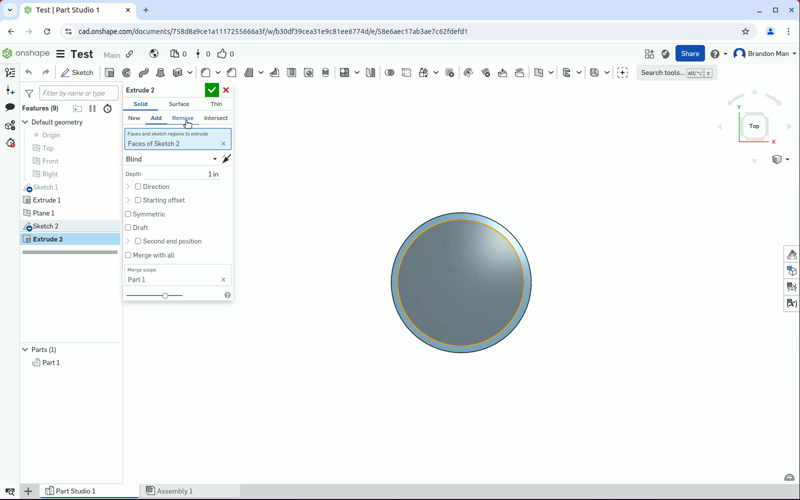
click(186, 120)
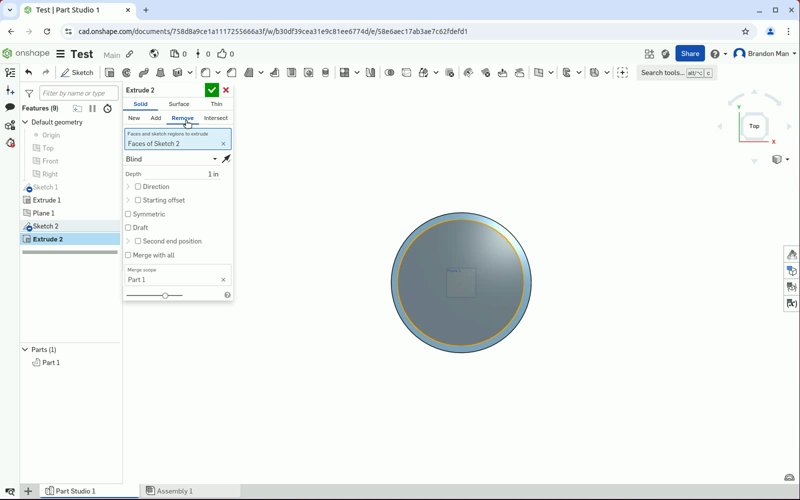
key(tab, 4)
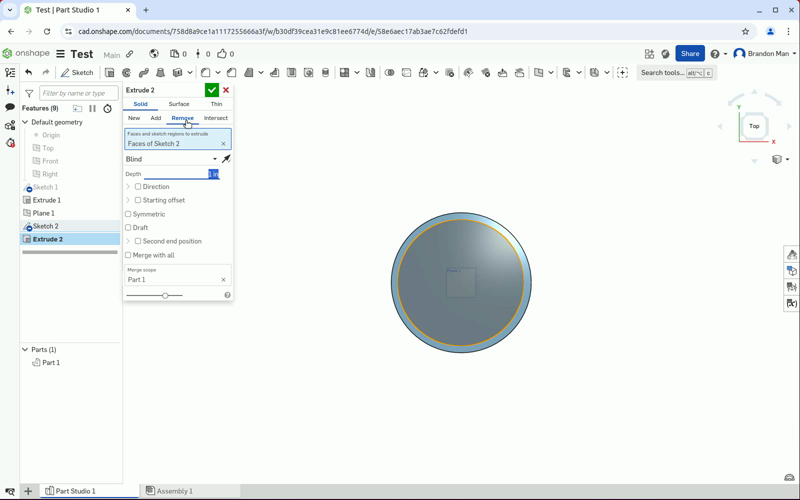
text(30.811)
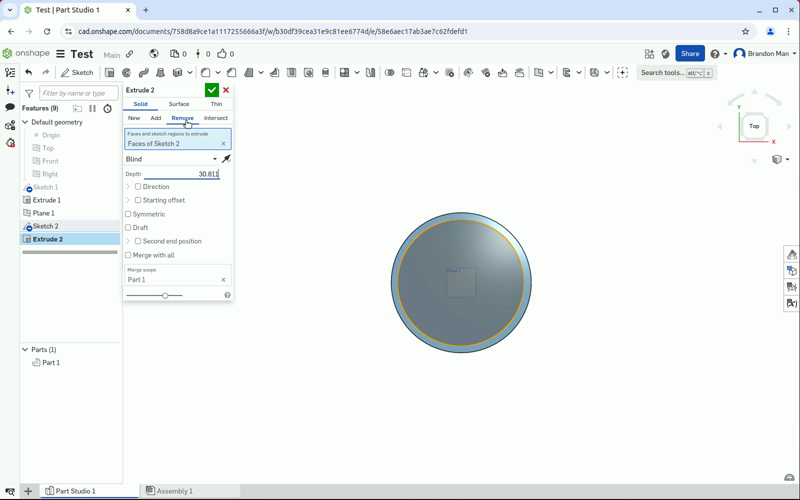
key(tab, 6)
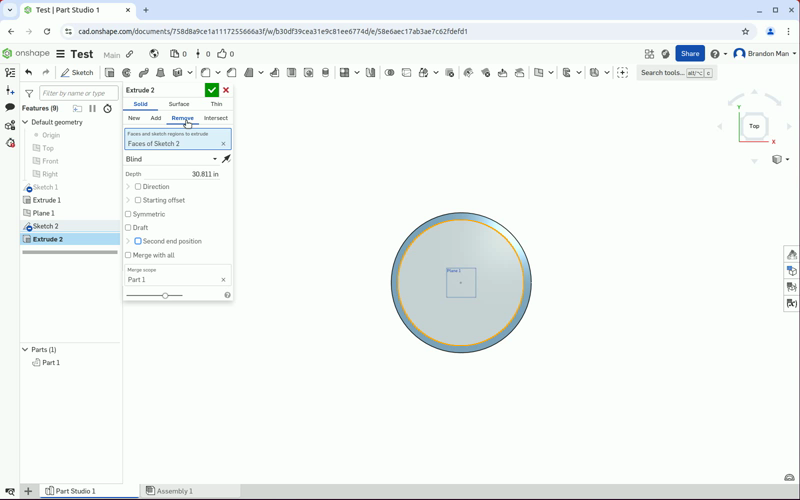
key(space)
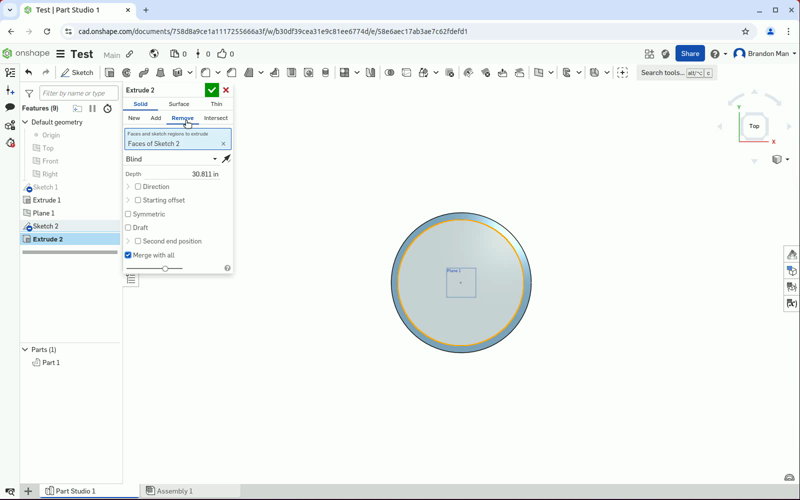
key(enter)
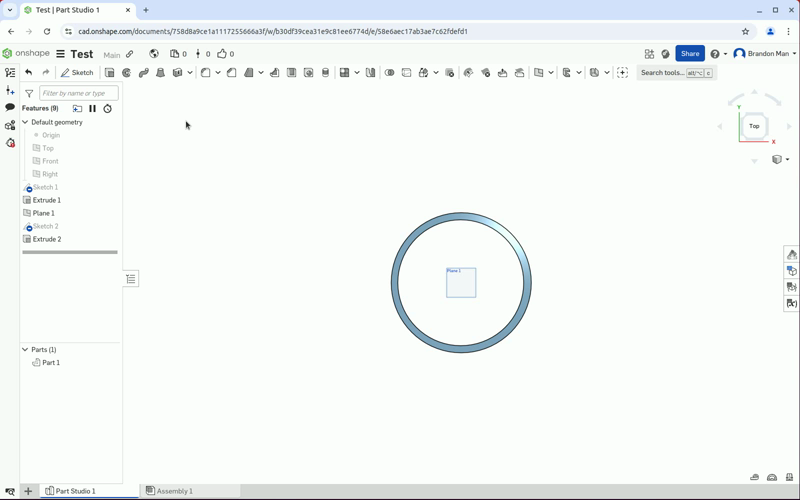
key(shift+h)
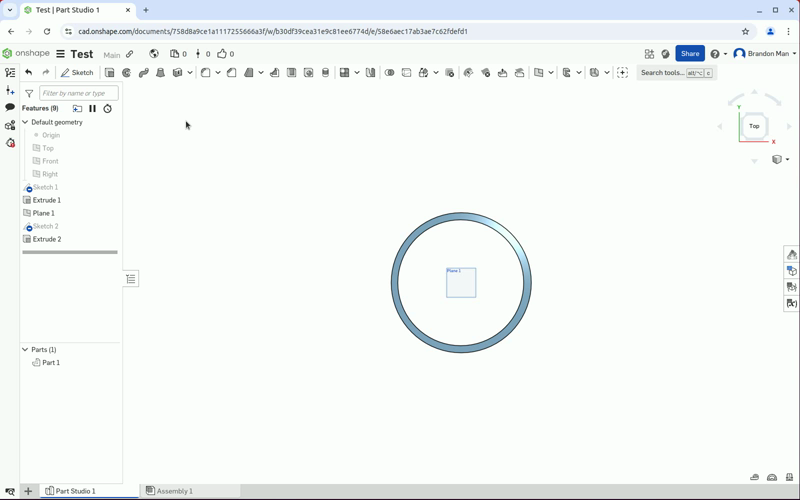
key(shift+h)
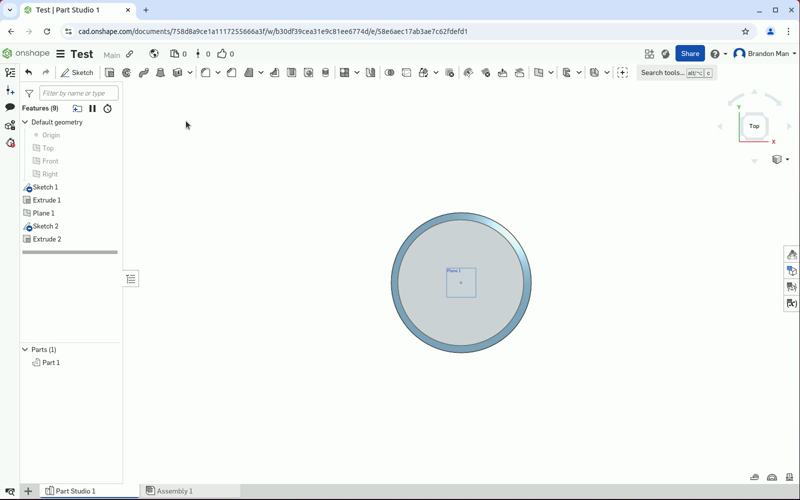
key(shift+7)
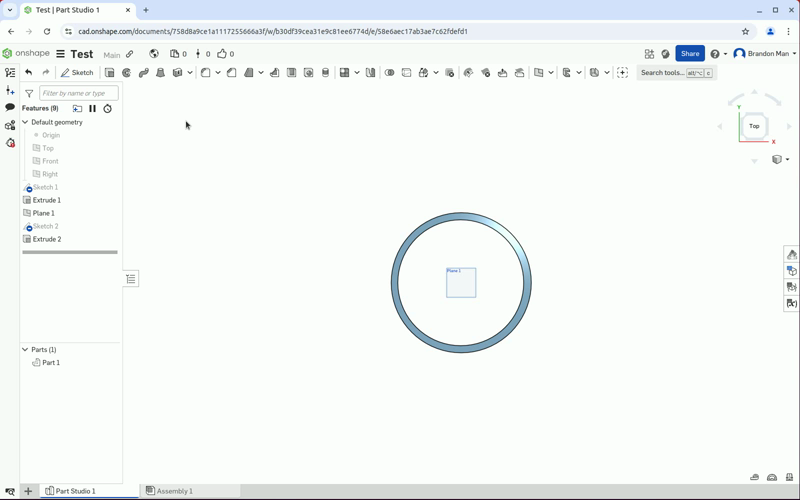
key(up, 3)
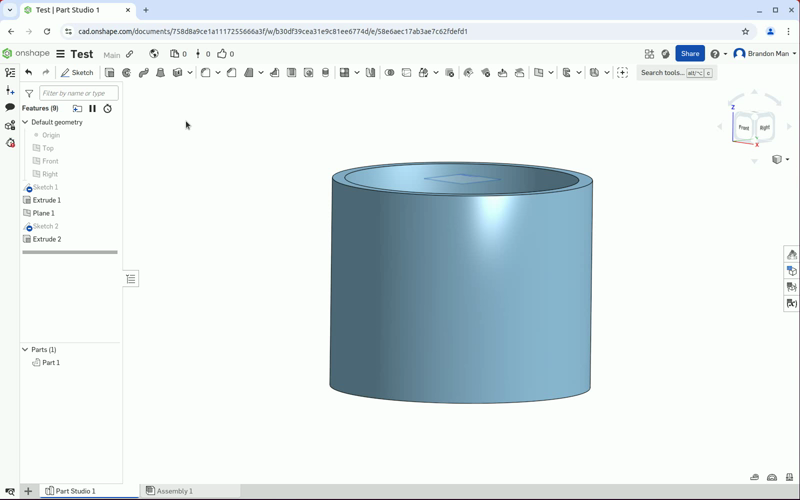
key(left, 3)
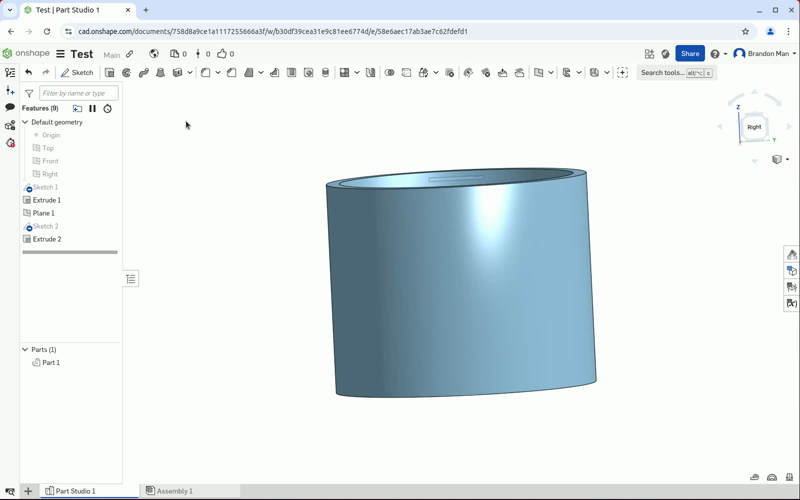
key(right, 3)
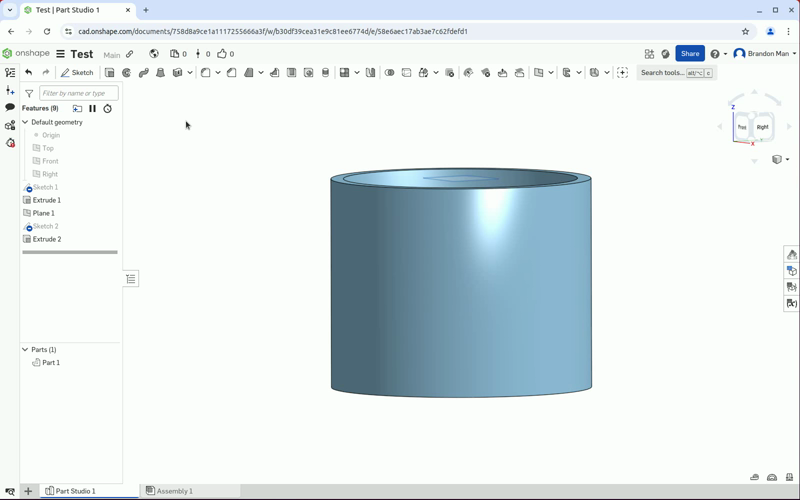
key(down, 3)
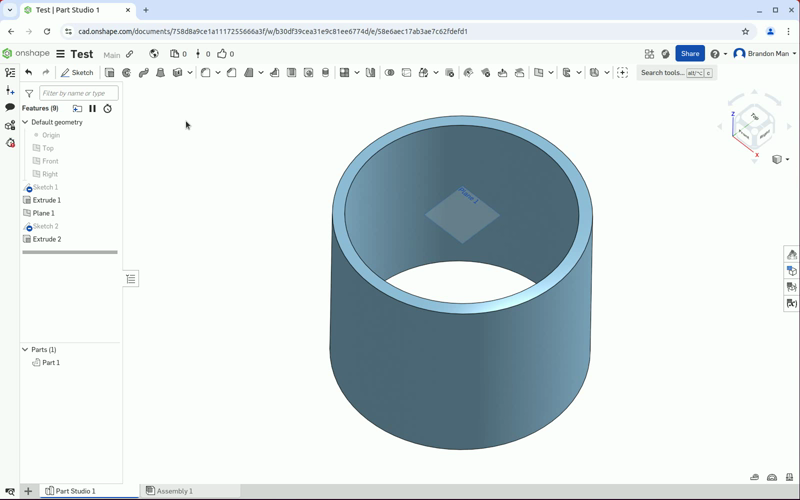
mouse_move(73, 189)
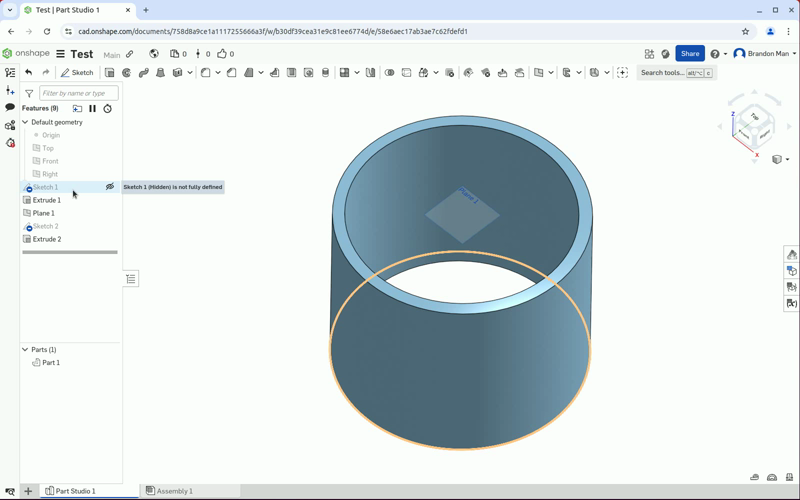
click(73, 189)